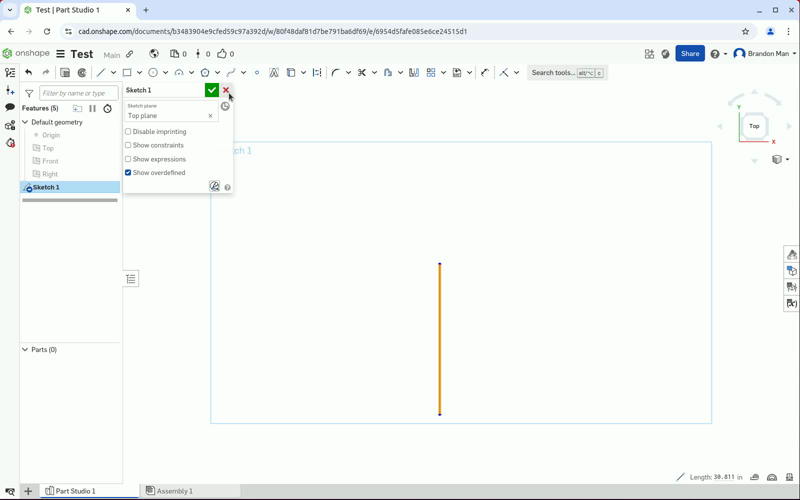
key(shift+h)
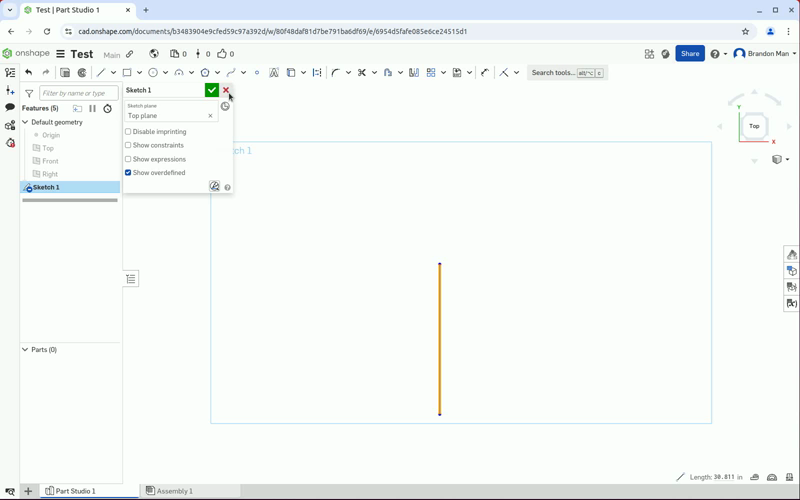
key(shift+s)
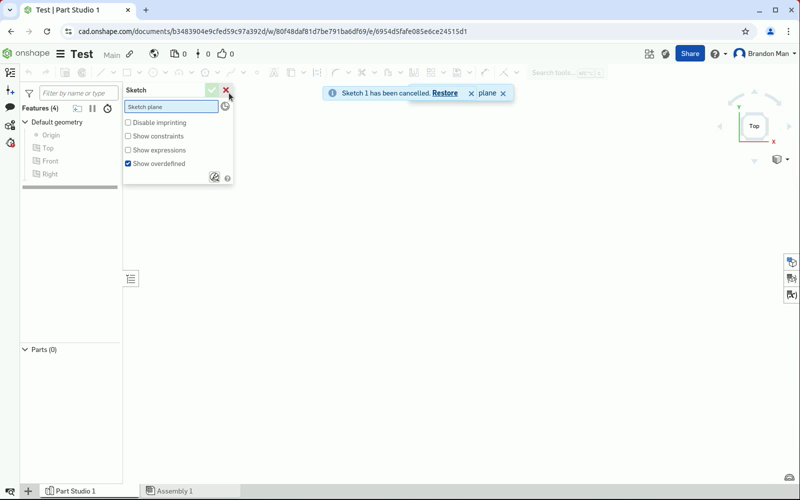
mouse_move(73, 150)
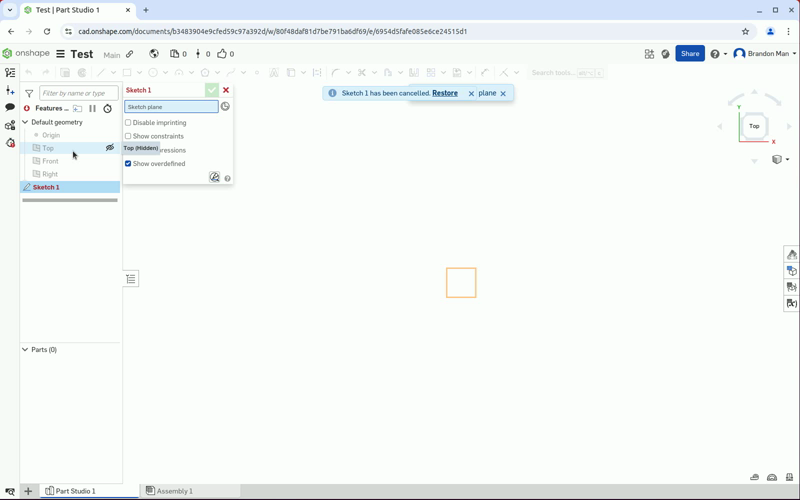
click(73, 150)
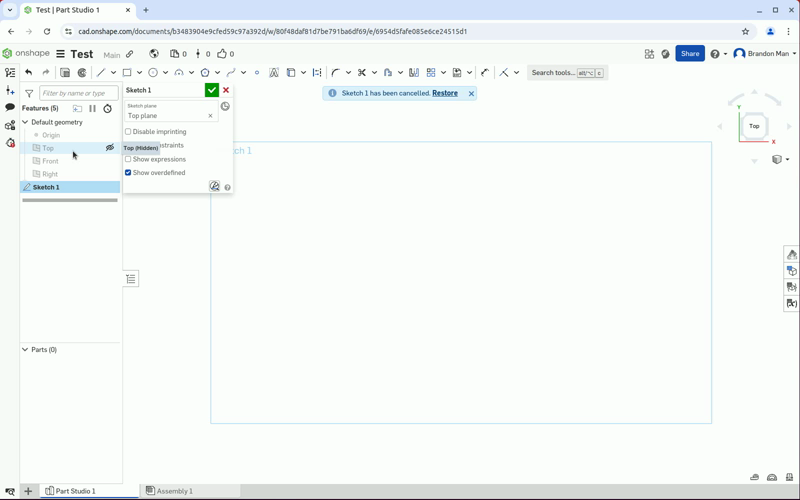
mouse_move(73, 352)
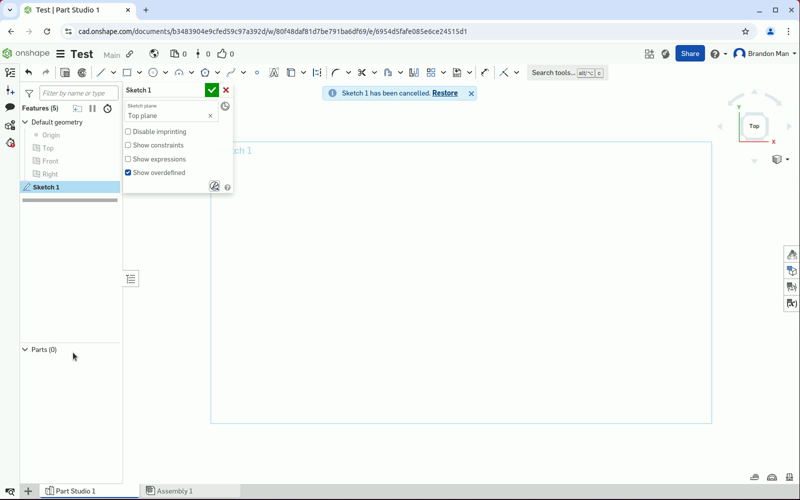
key(y)
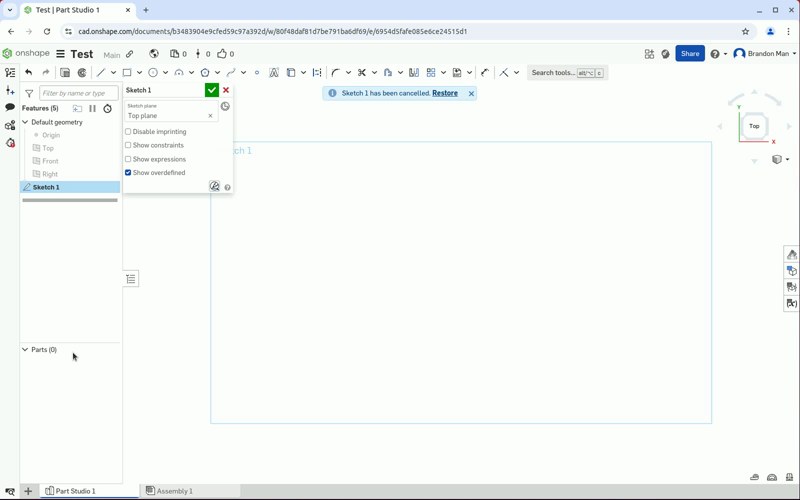
key(c)
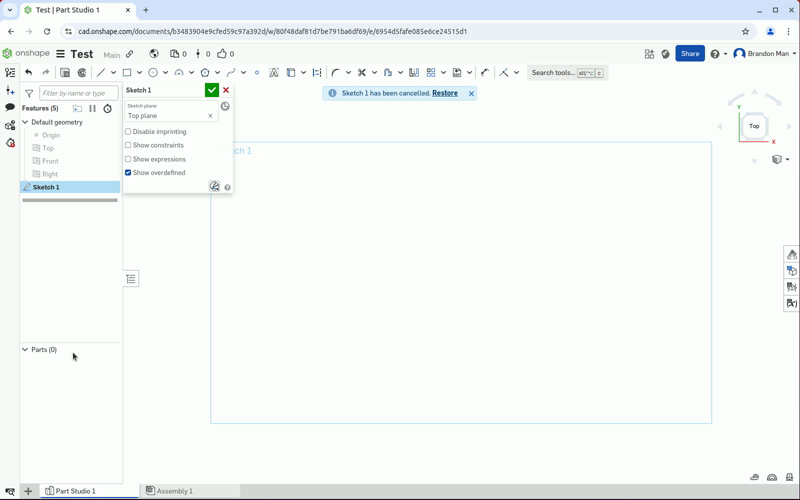
key_down(shift)
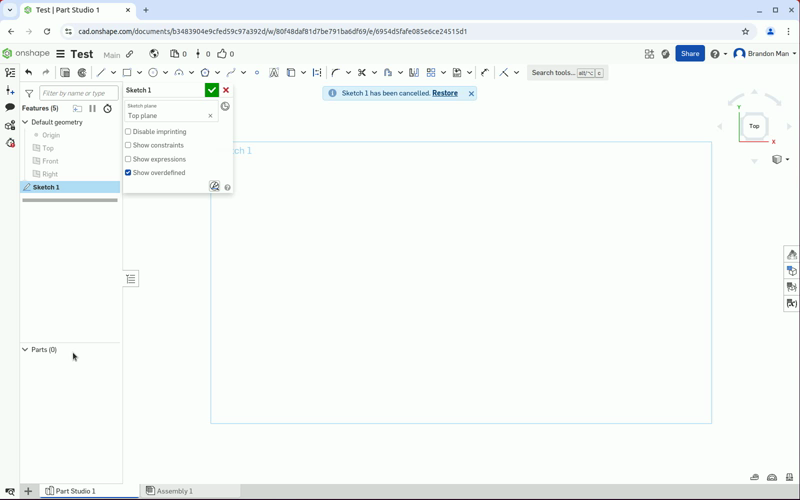
mouse_move(461, 282)
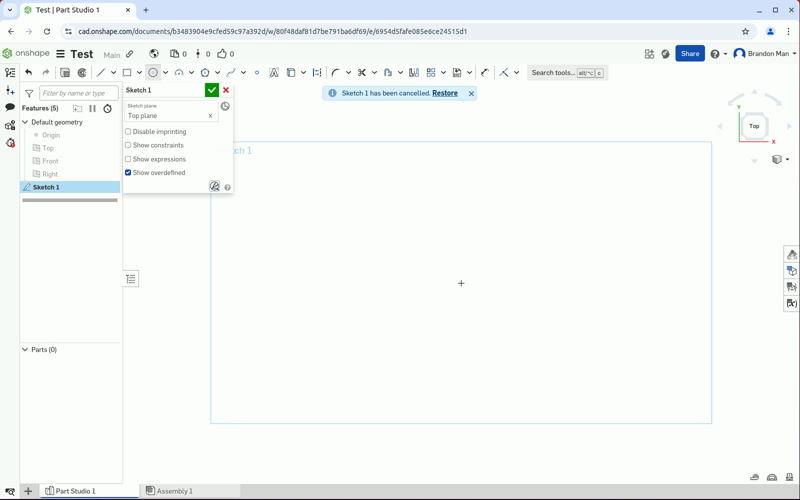
click(461, 282)
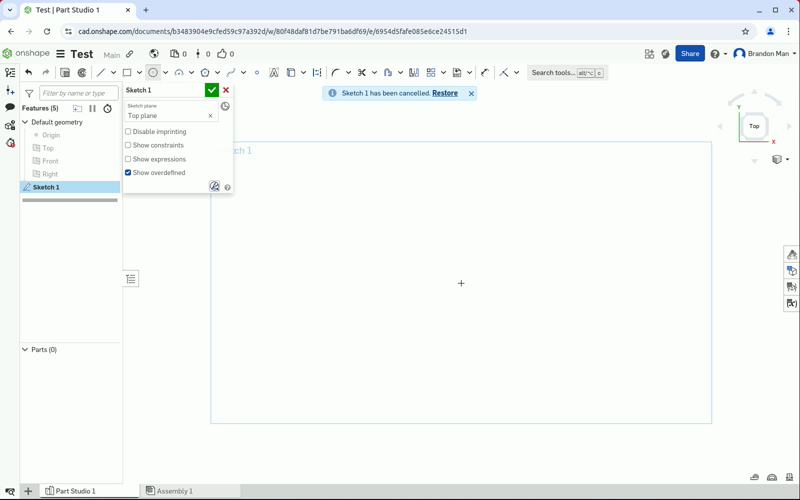
key_up(shift)
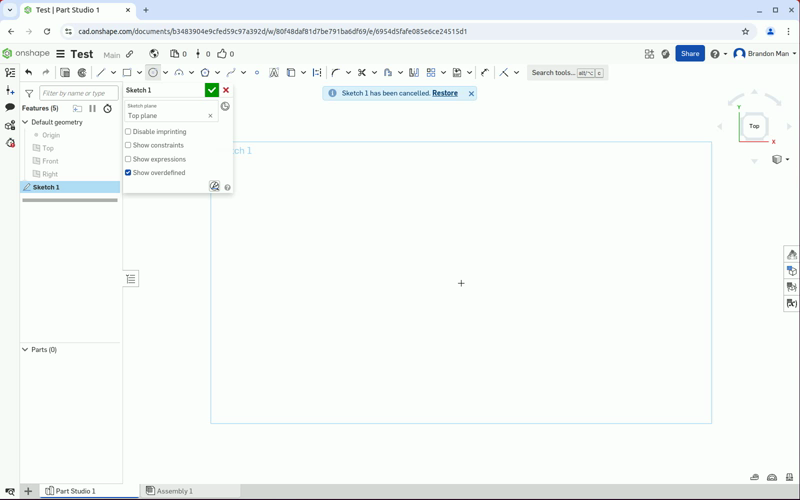
mouse_move(542, 282)
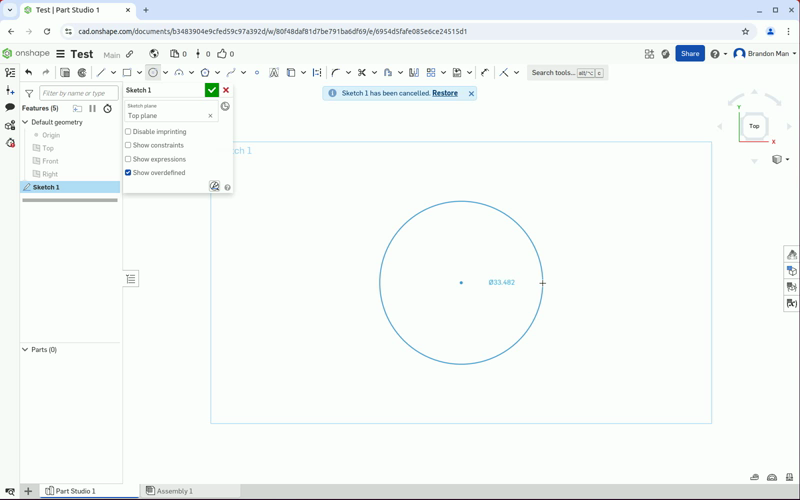
click(542, 282)
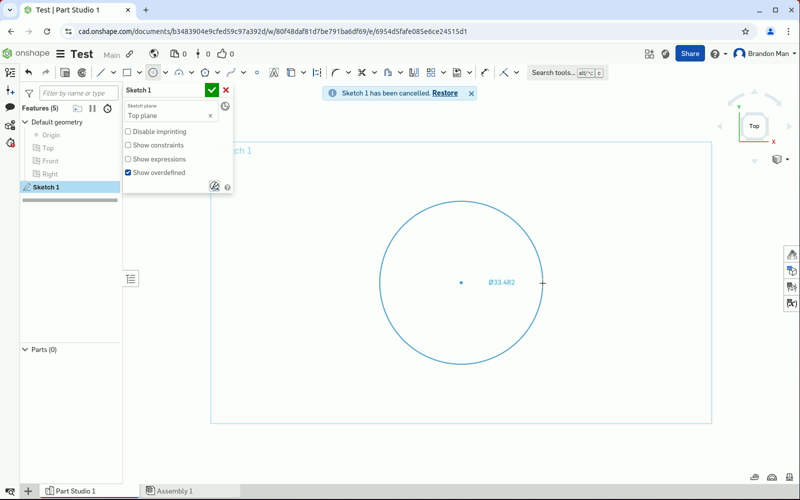
key(esc)
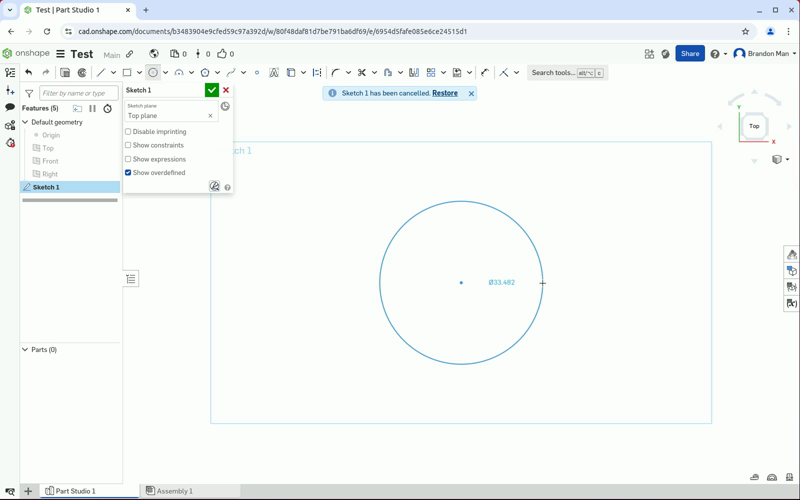
mouse_move(415, 317)
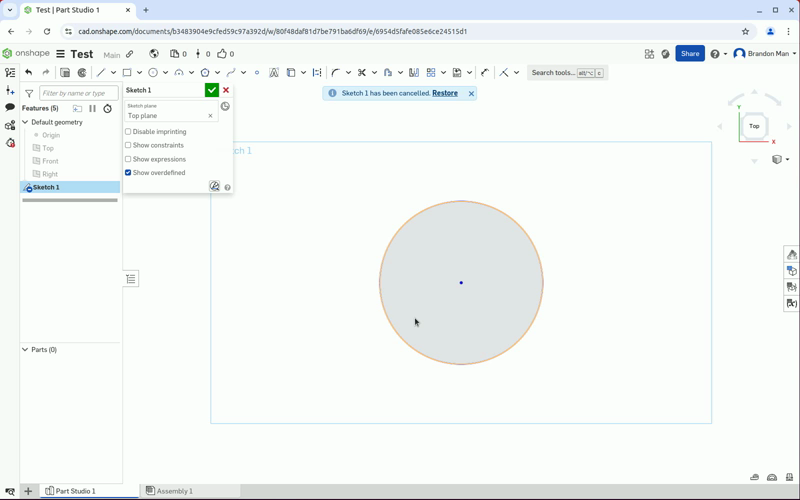
click(415, 317)
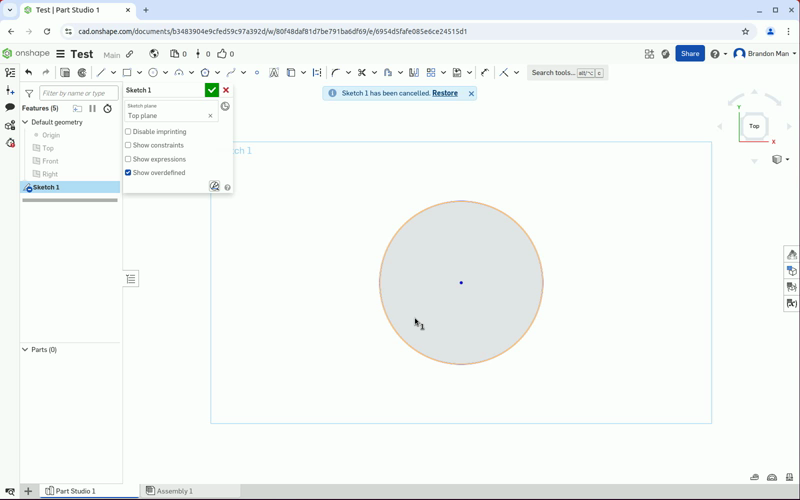
mouse_move(73, 352)
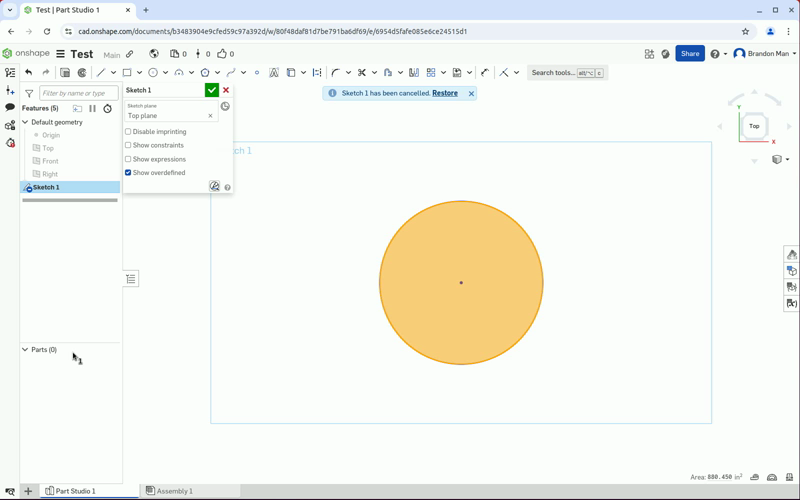
key(shift+y)
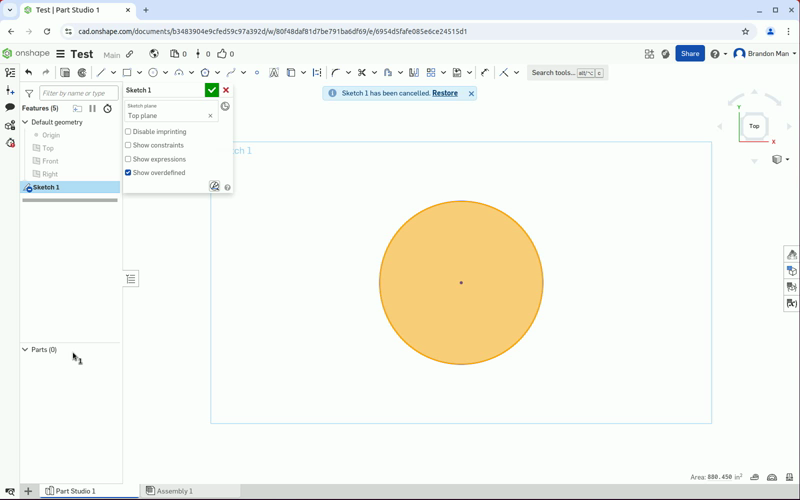
key(shift+e)
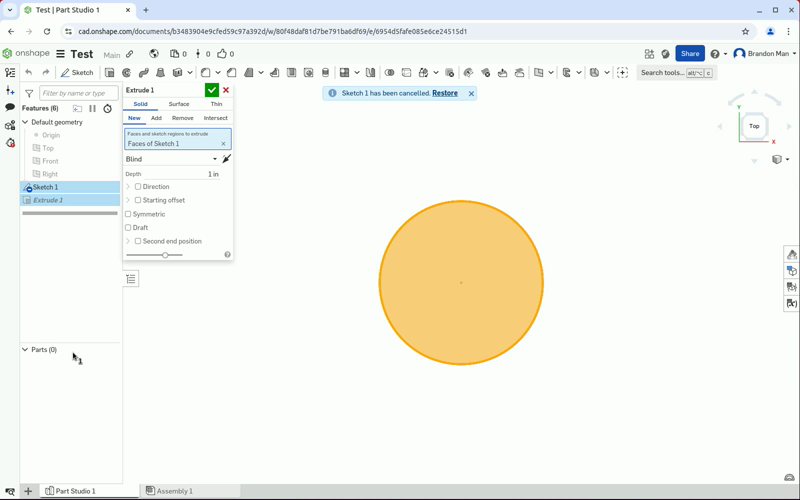
mouse_move(143, 106)
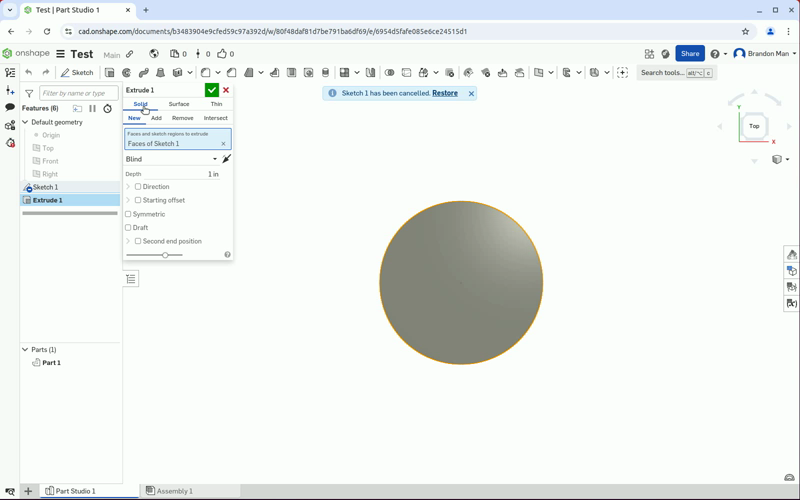
click(143, 106)
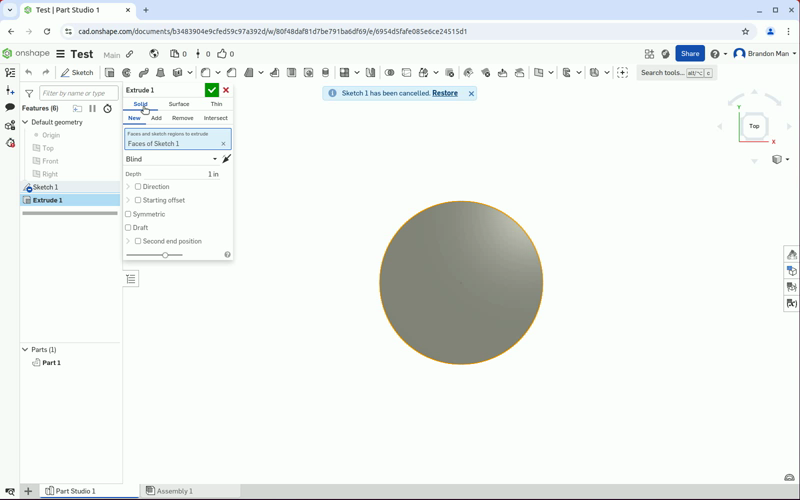
mouse_move(137, 120)
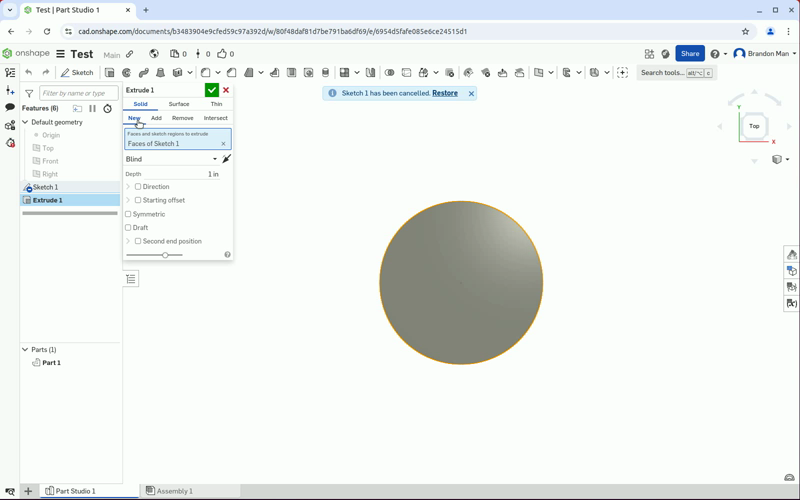
click(137, 120)
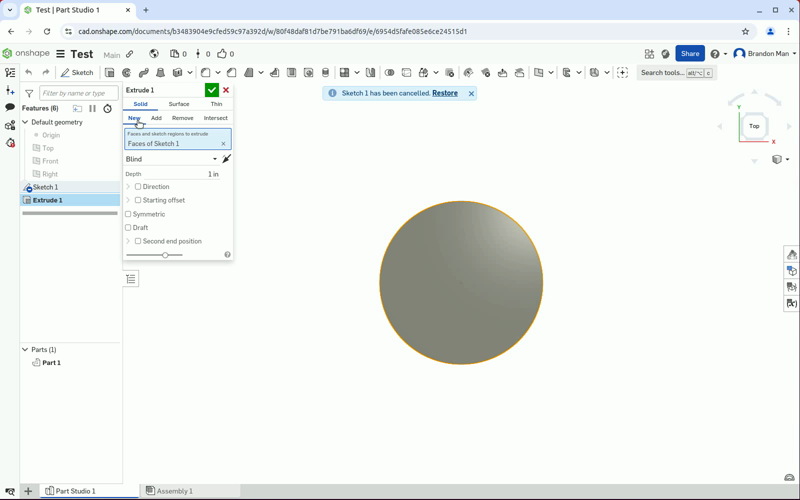
key(tab, 4)
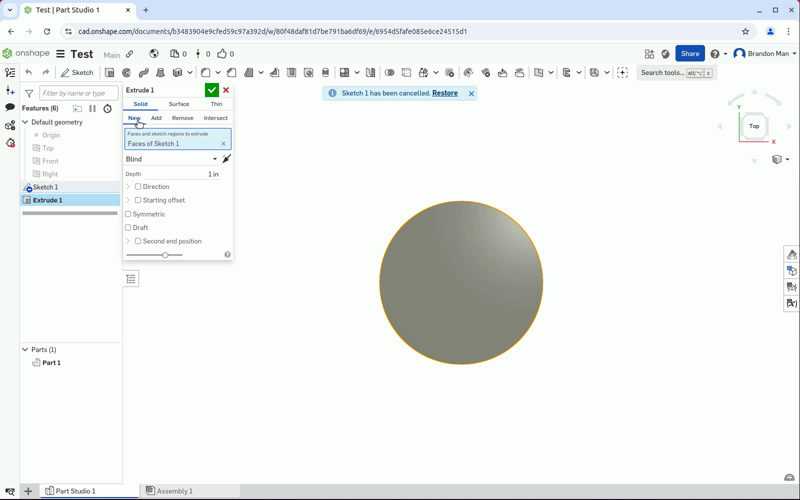
text(11.073)
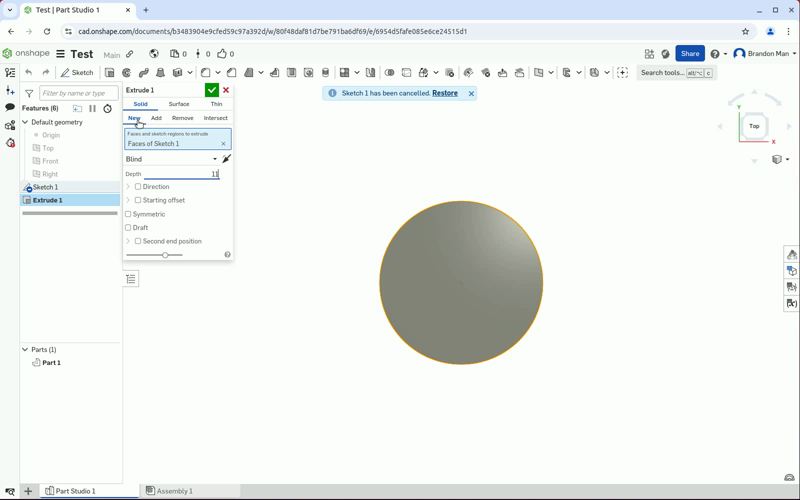
key(enter)
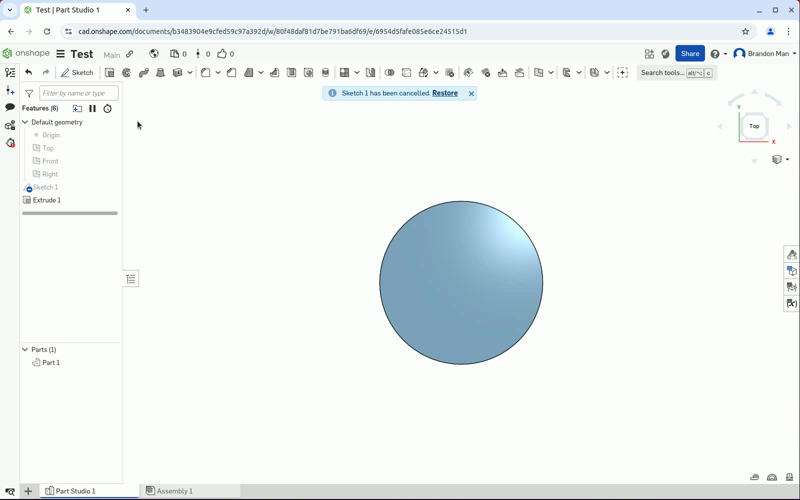
key(shift+h)
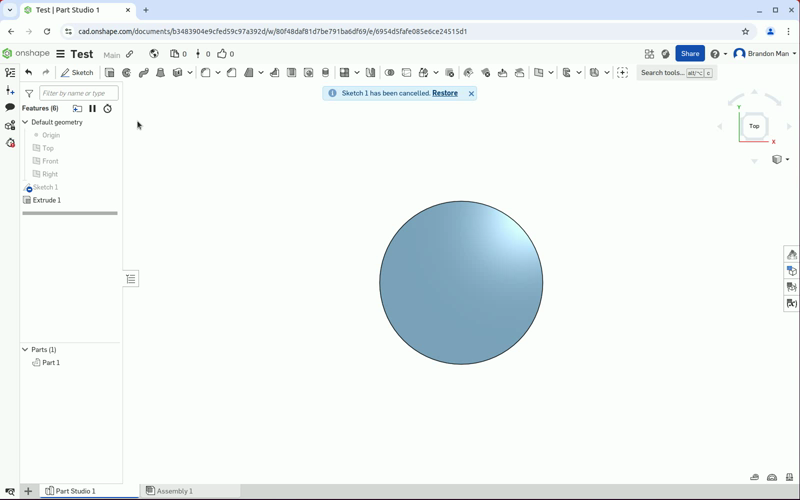
key(shift+h)
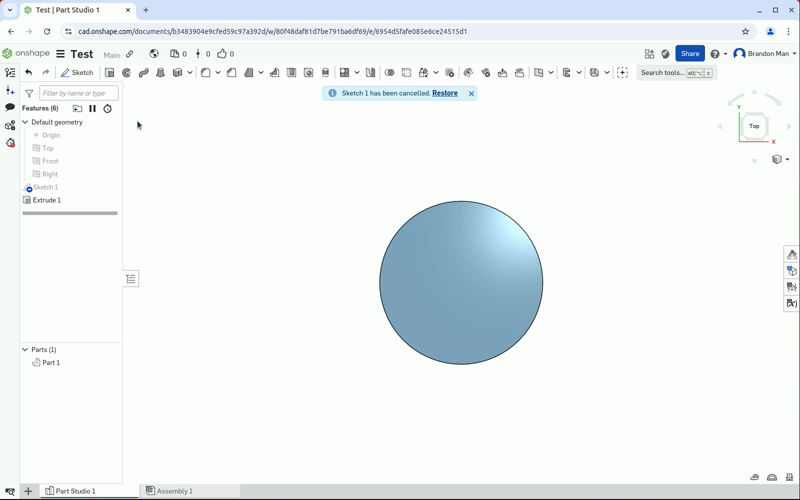
mouse_move(73, 189)
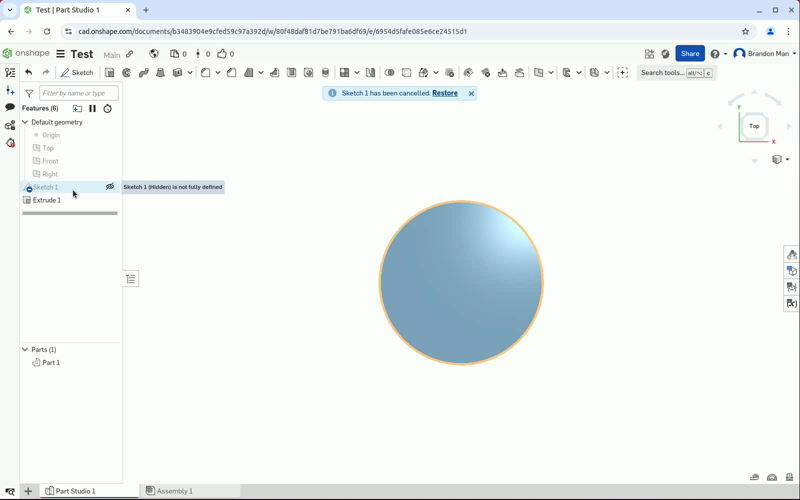
click(73, 189)
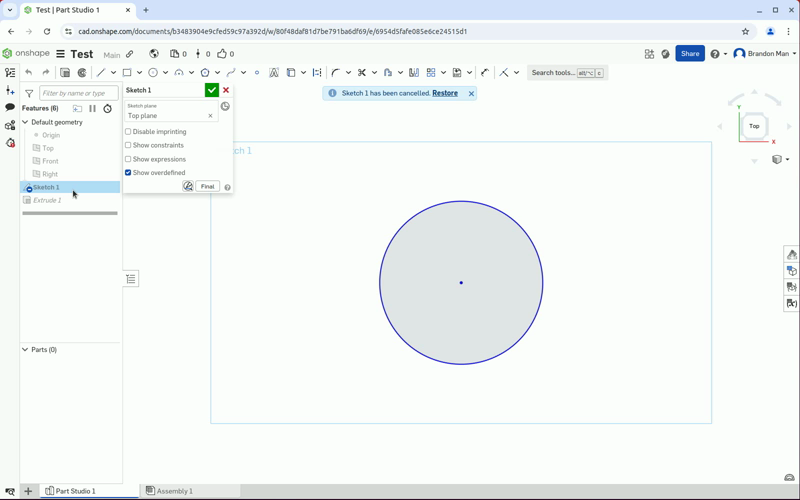
mouse_move(229, 92)
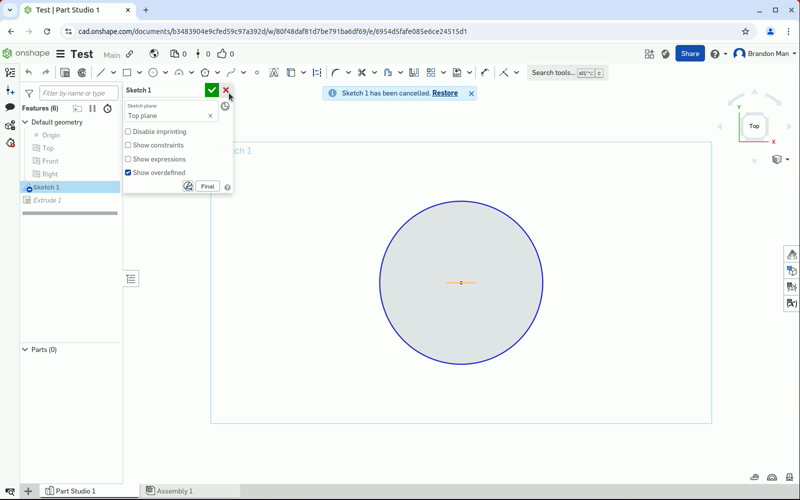
click(229, 92)
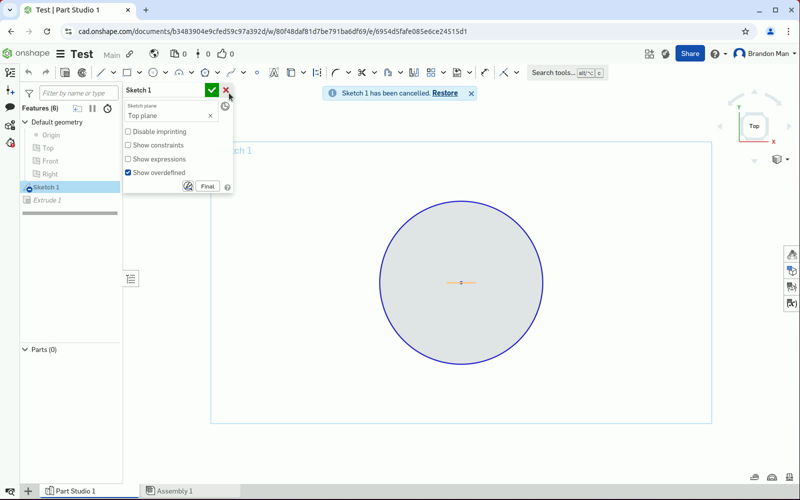
key(shift+s)
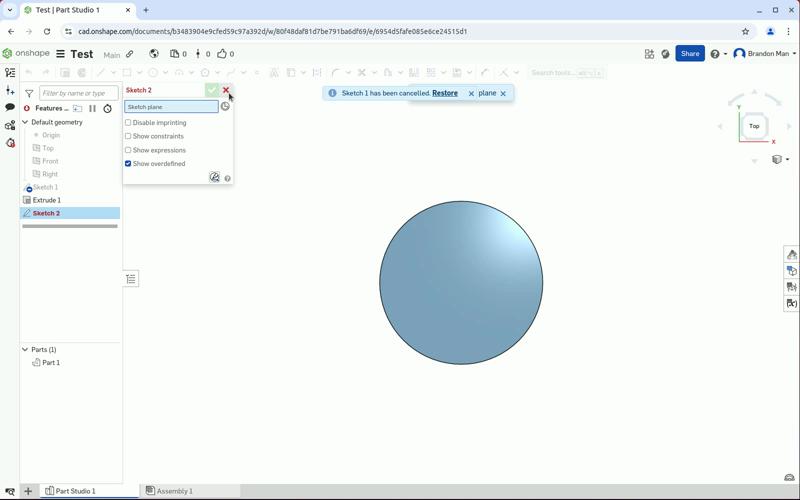
mouse_move(73, 150)
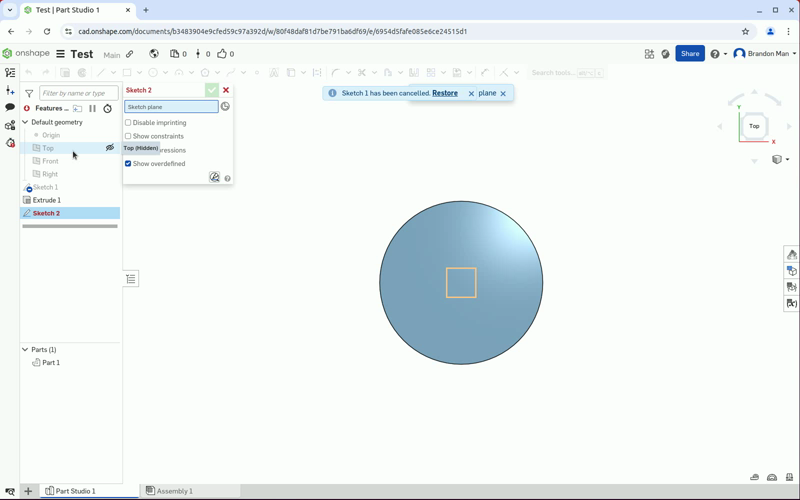
click(73, 150)
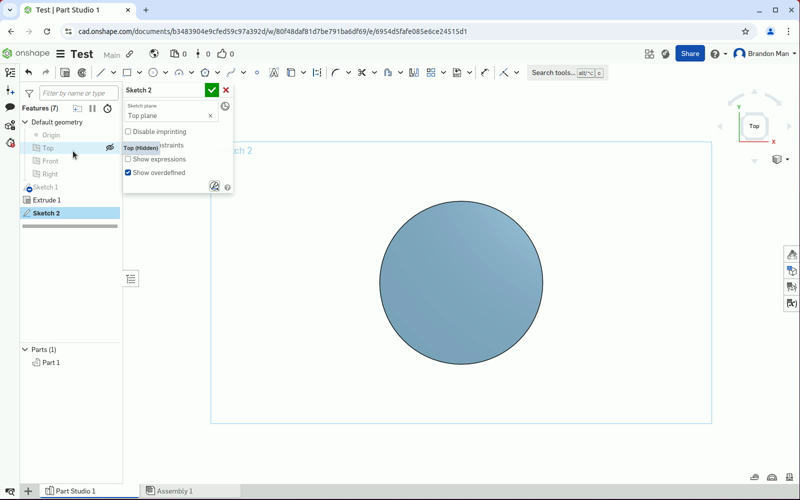
mouse_move(73, 352)
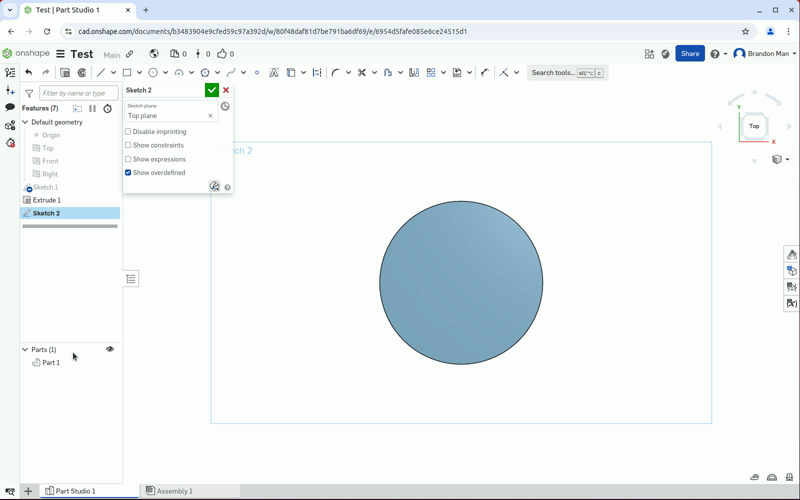
key(y)
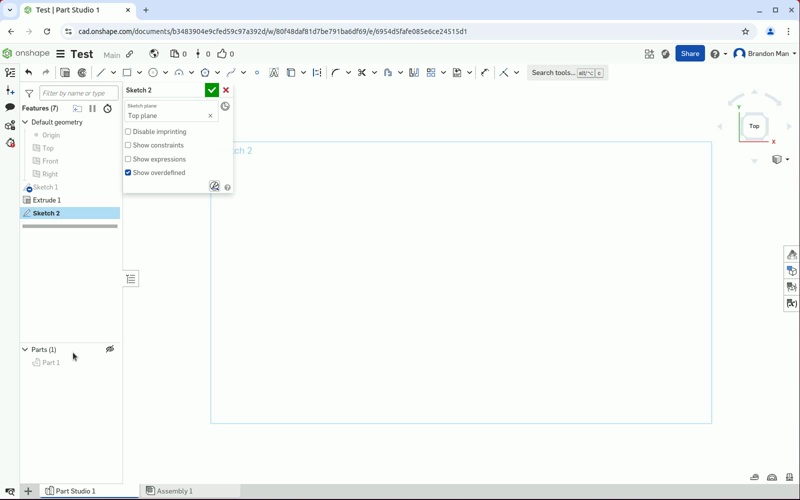
key(c)
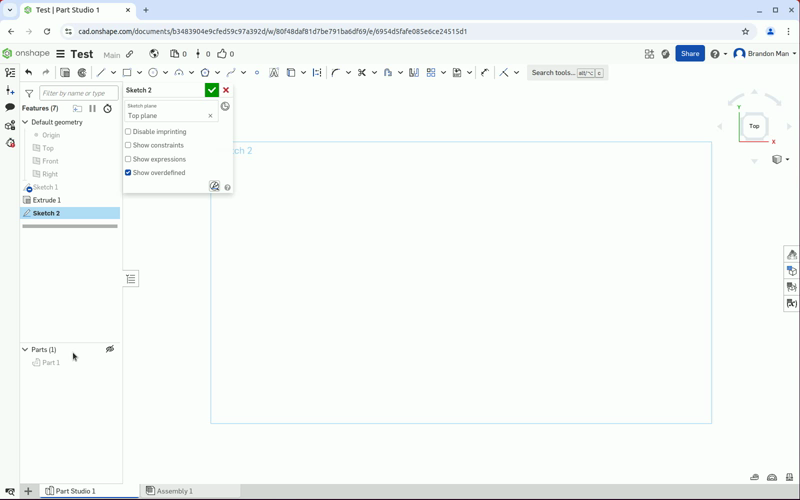
key_down(shift)
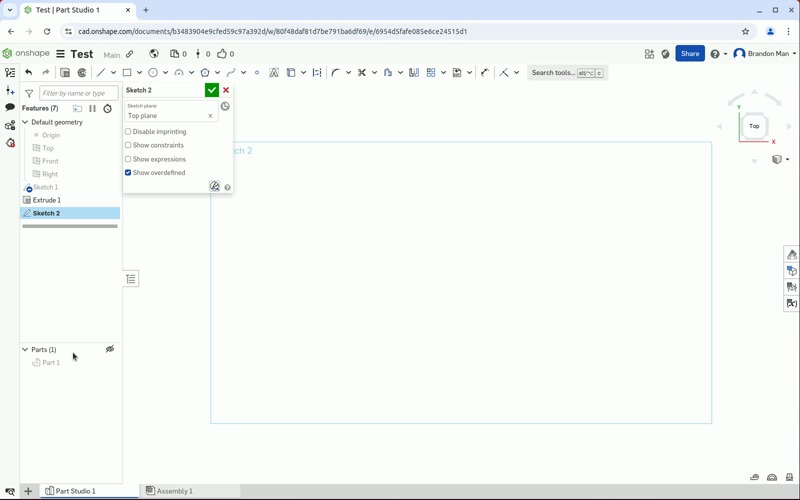
mouse_move(461, 282)
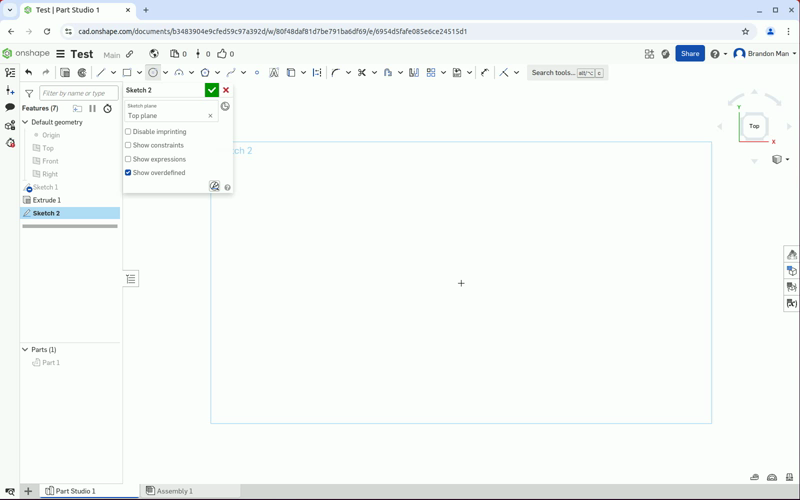
click(461, 282)
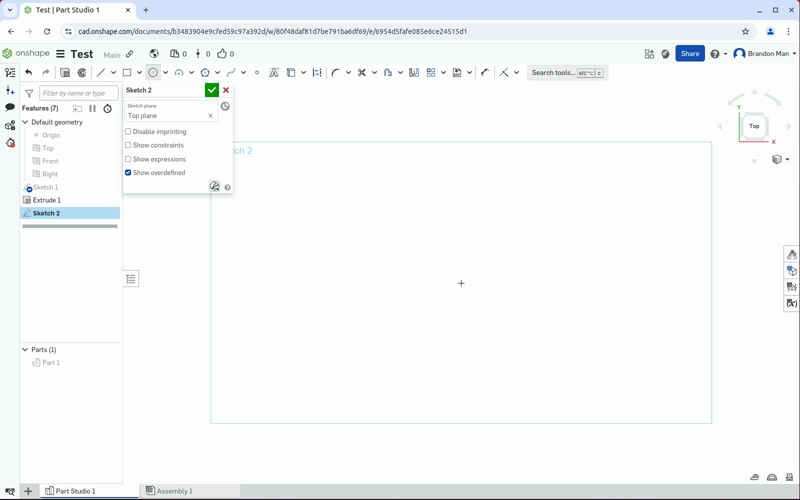
key_up(shift)
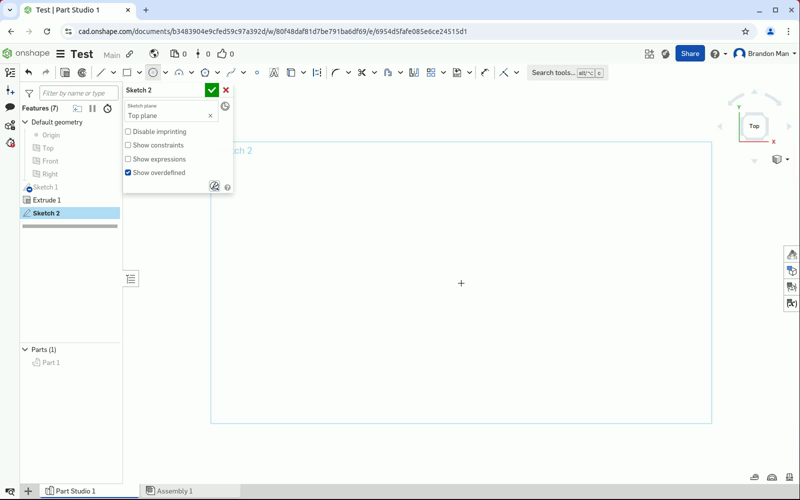
mouse_move(574, 282)
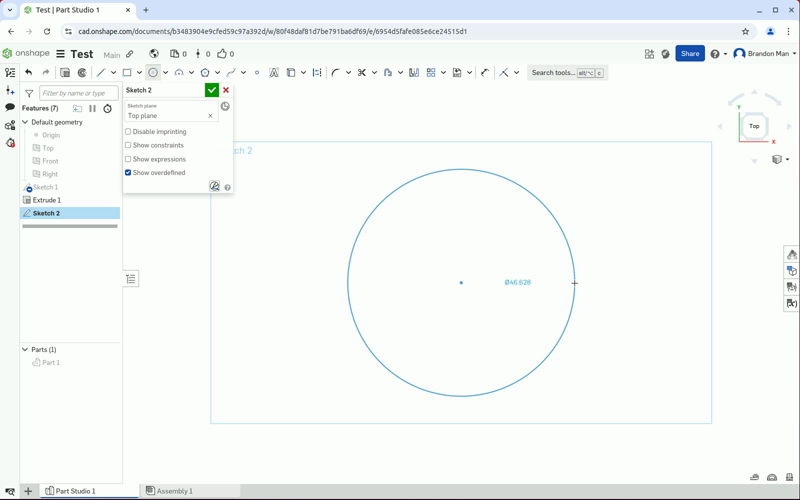
click(574, 282)
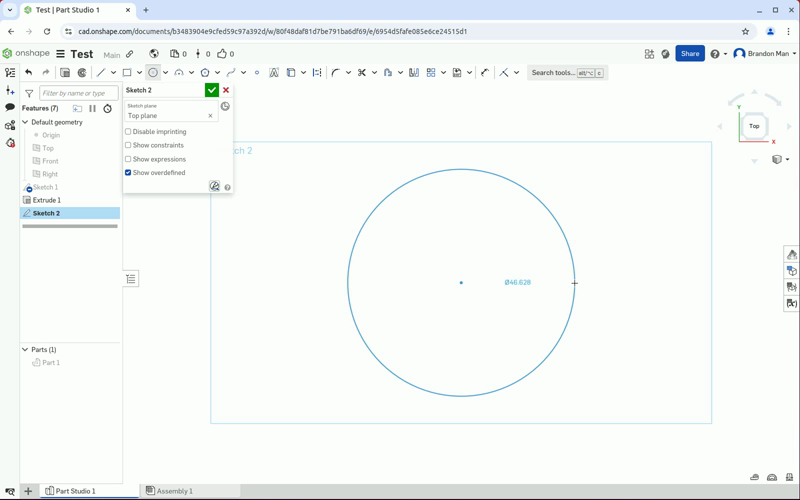
key(esc)
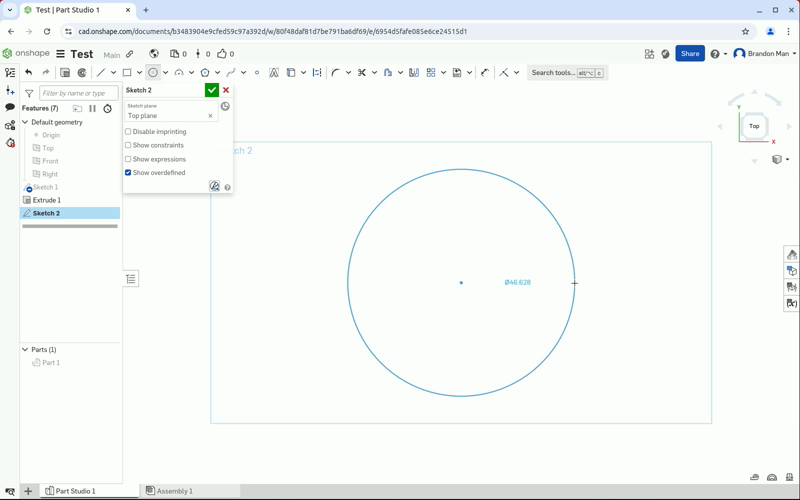
mouse_move(418, 334)
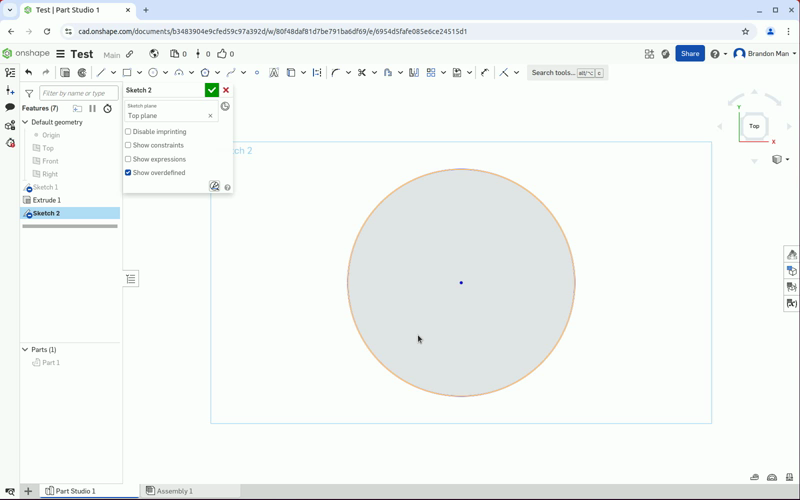
click(418, 334)
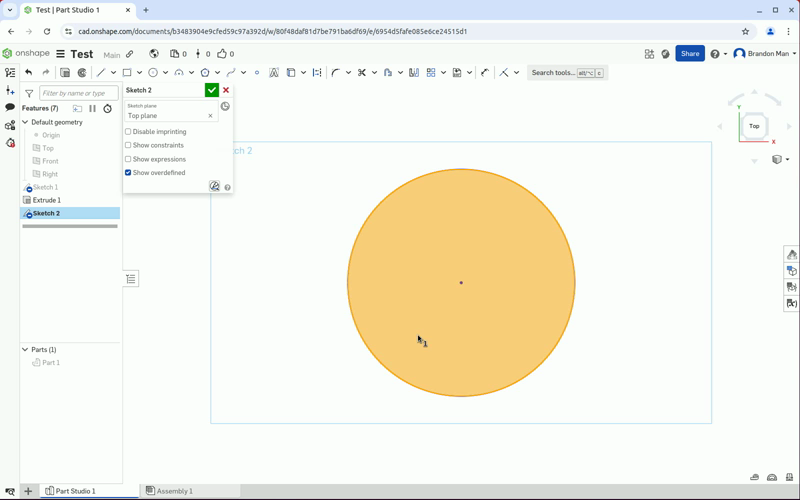
mouse_move(73, 352)
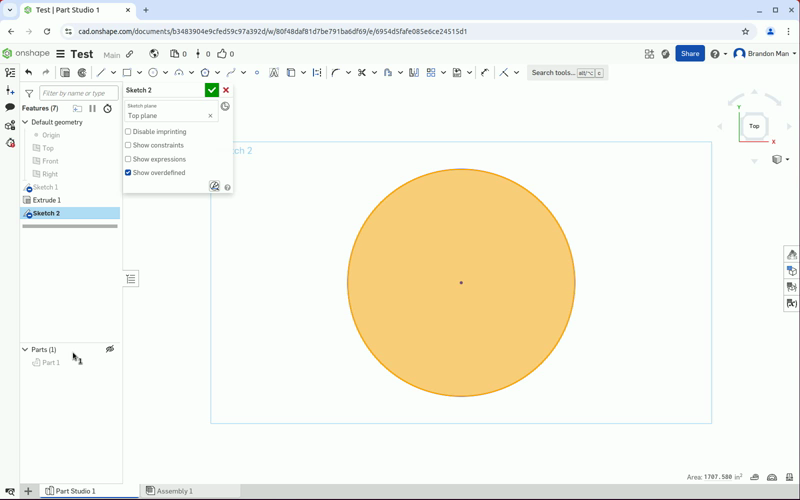
key(shift+y)
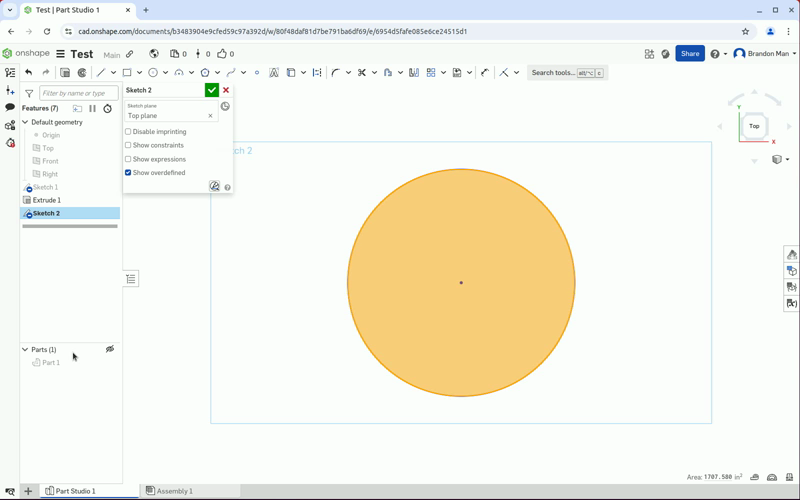
key(shift+e)
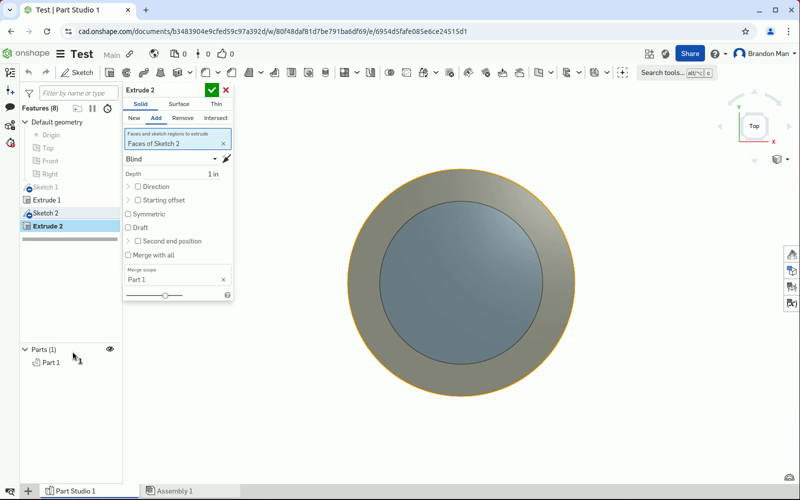
mouse_move(143, 106)
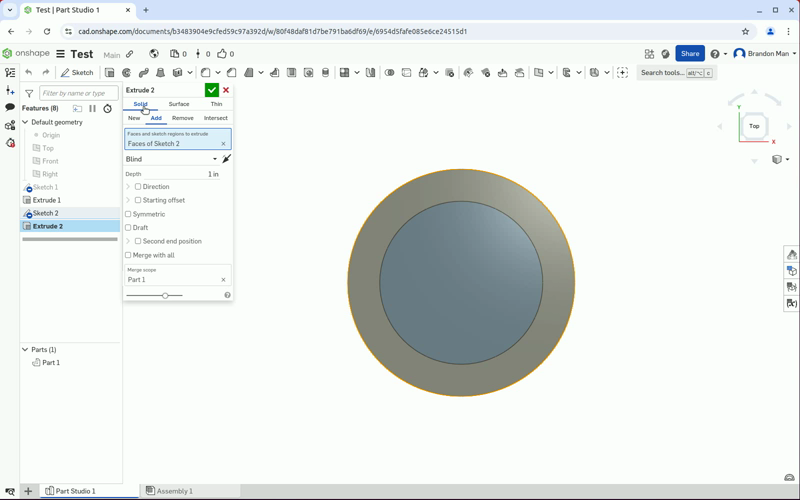
click(143, 106)
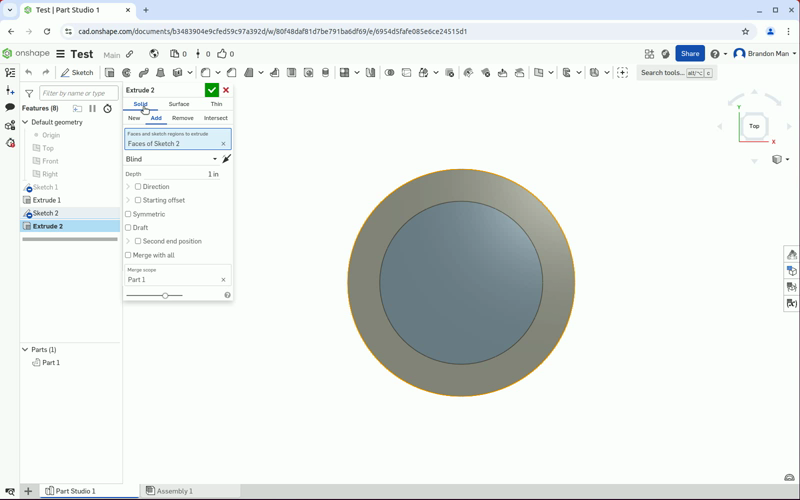
mouse_move(137, 120)
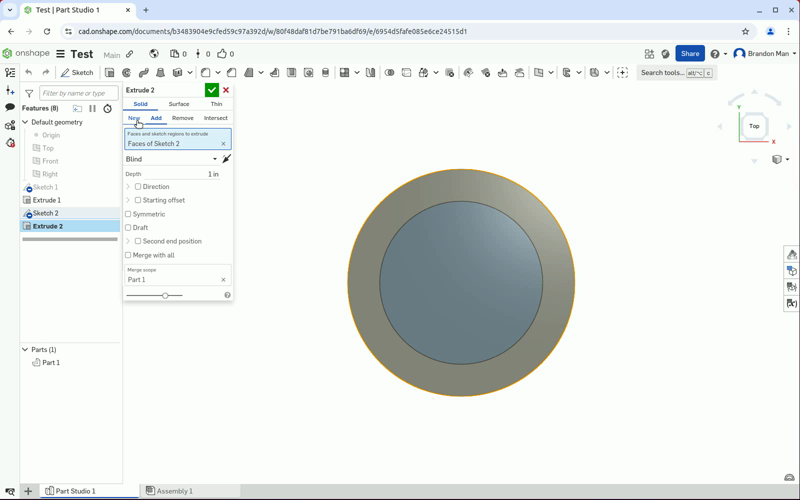
click(137, 120)
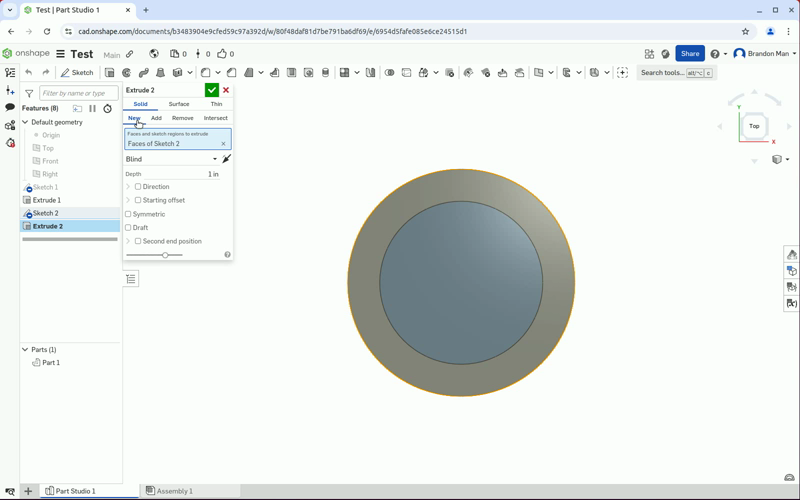
key(tab, 4)
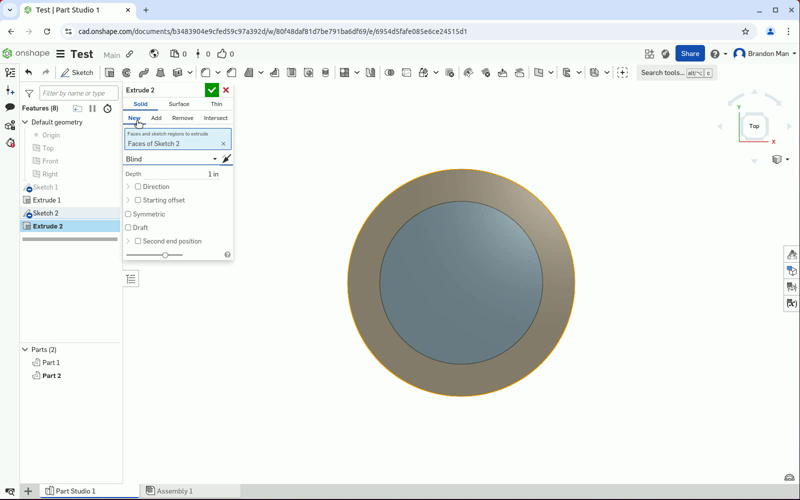
text(0.722)
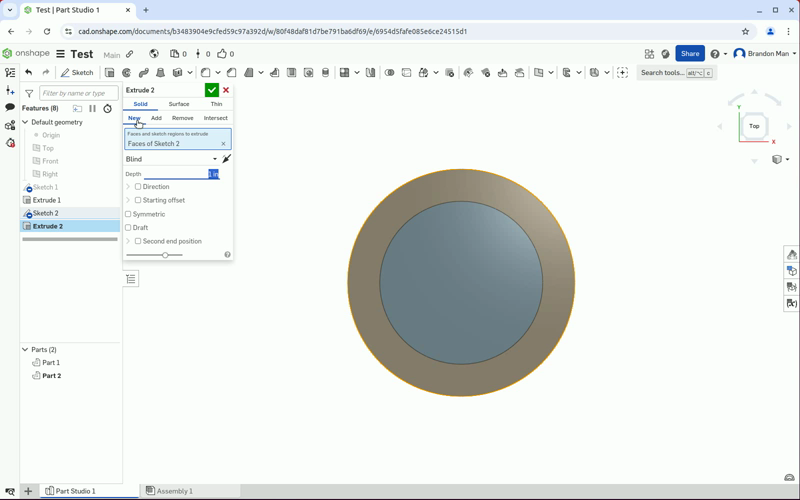
key(enter)
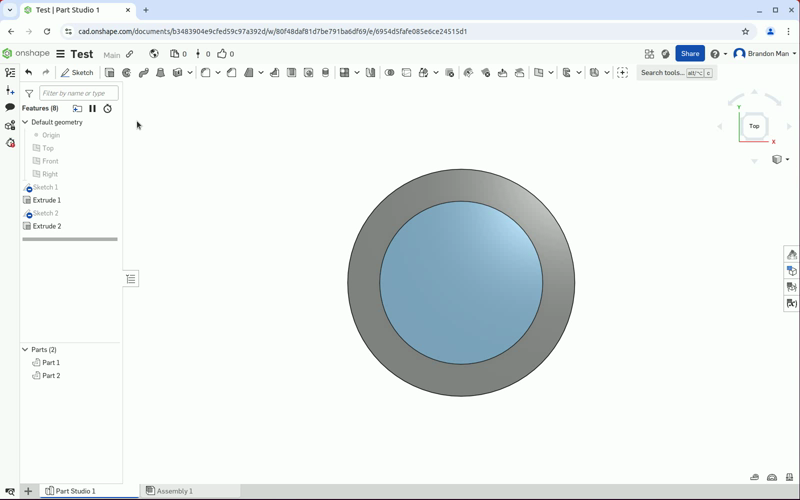
key(shift+h)
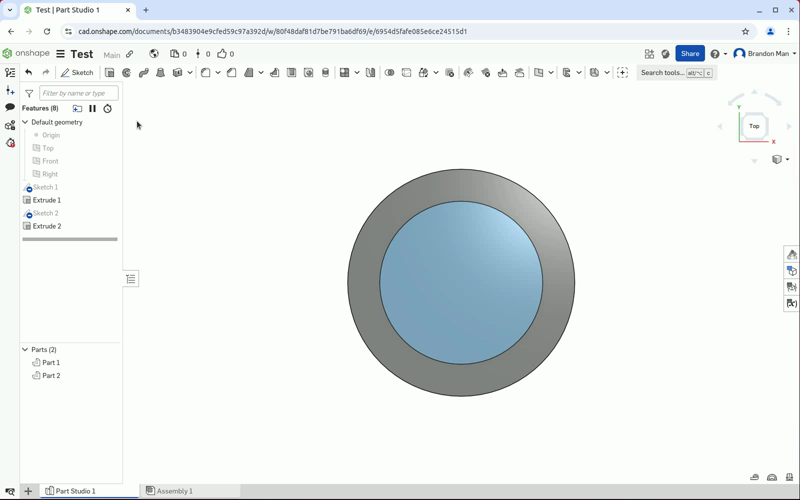
key(shift+h)
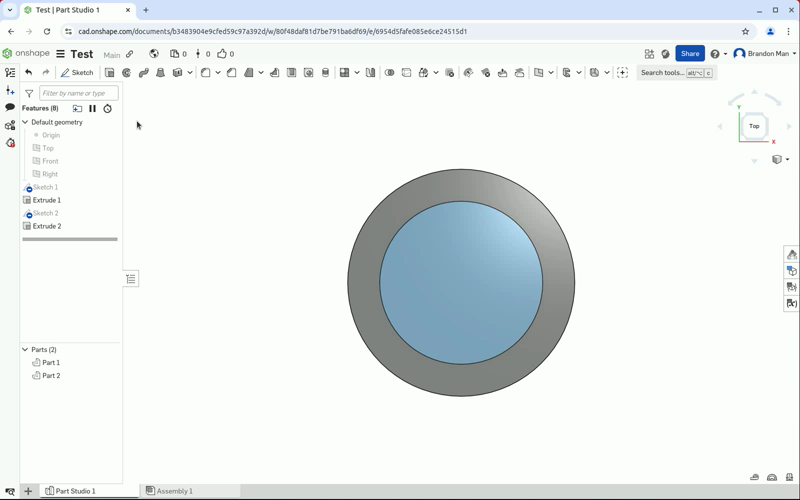
key(shift+7)
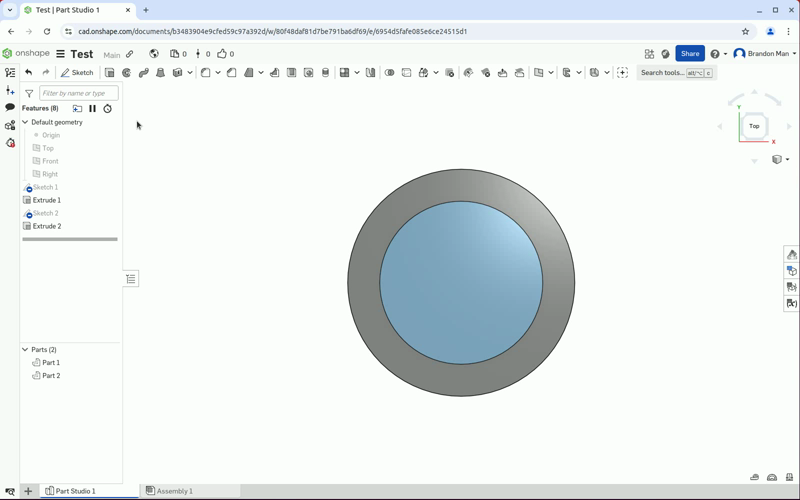
key(up, 3)
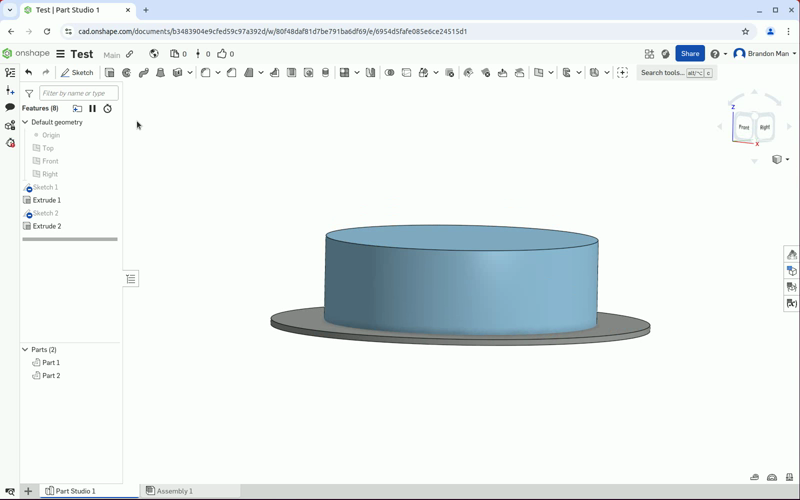
key(left, 3)
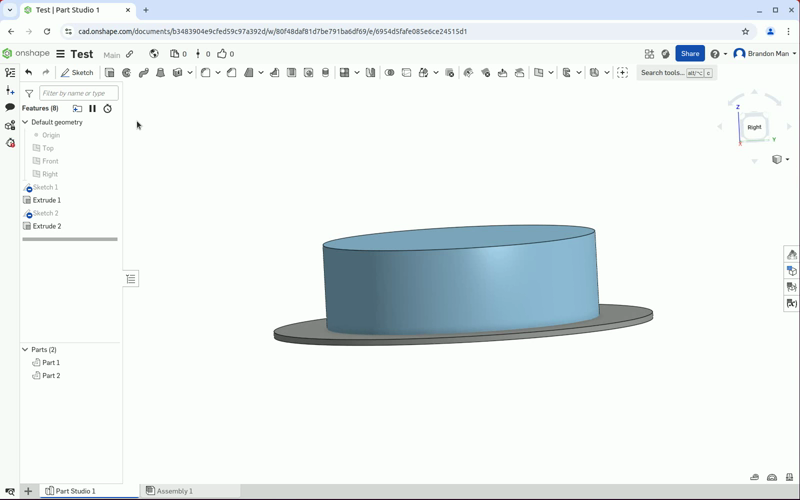
key(right, 3)
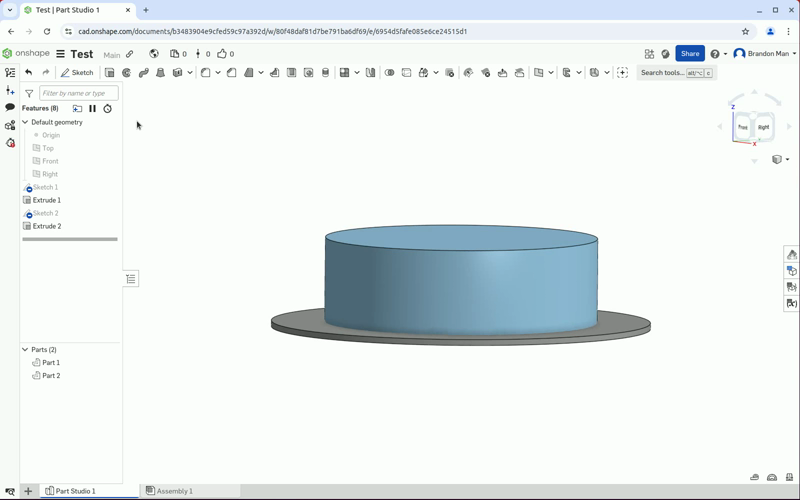
key(down, 3)
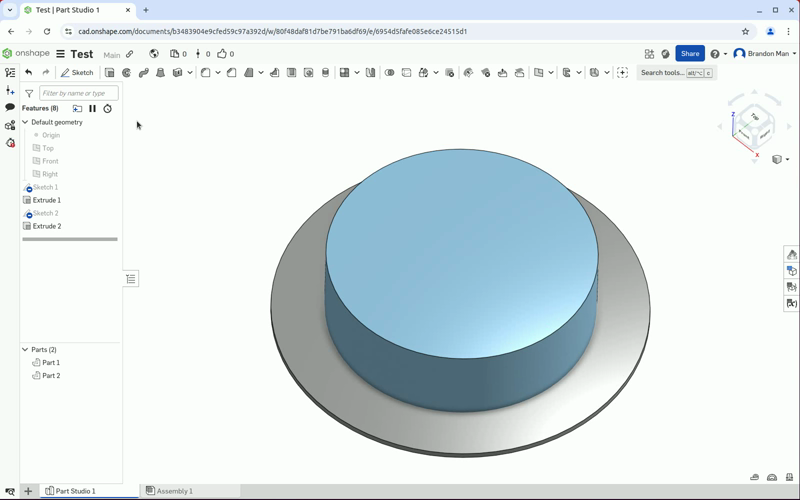
mouse_move(73, 189)
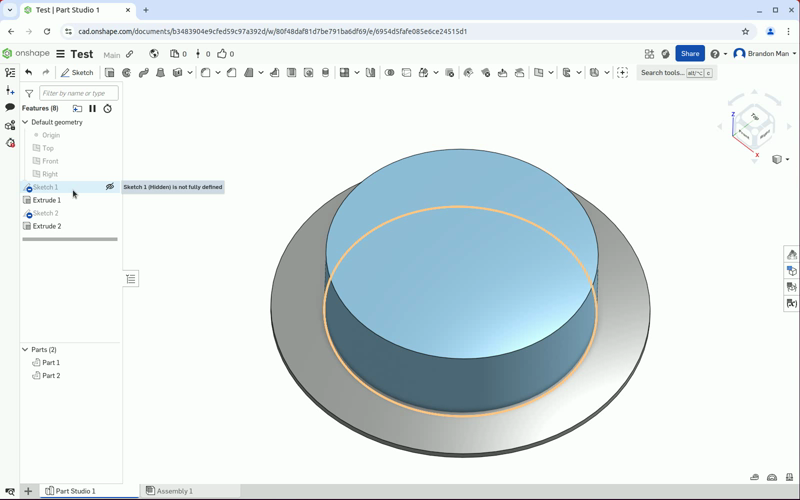
click(73, 189)